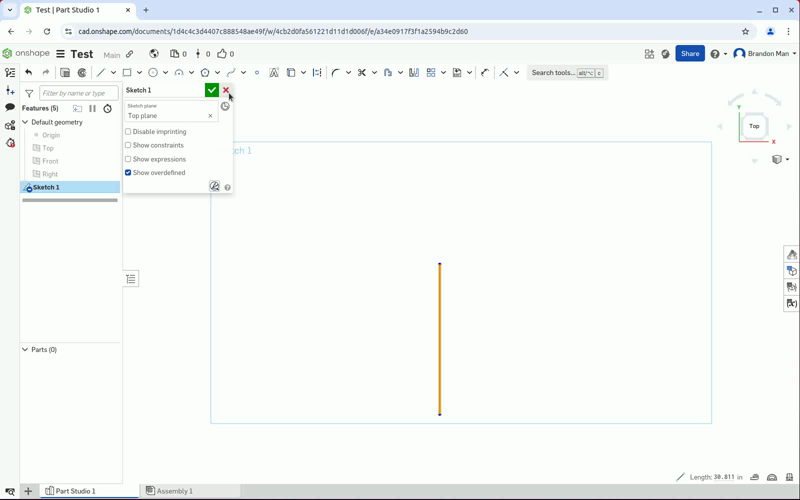
key(shift+h)
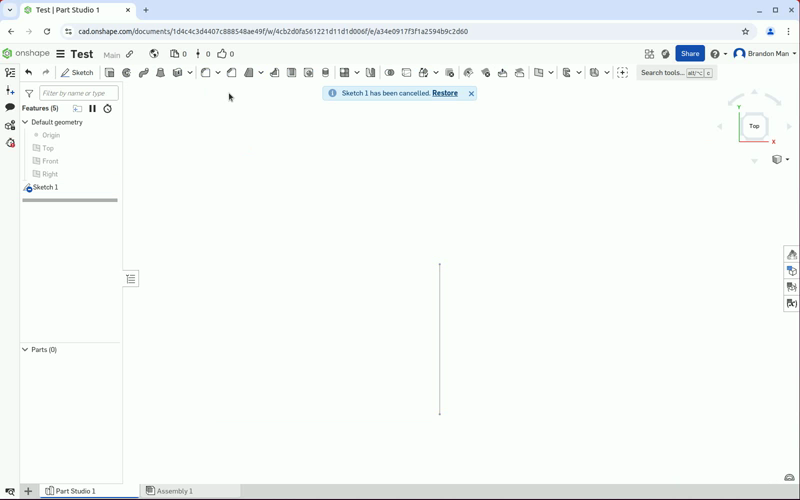
key(shift+s)
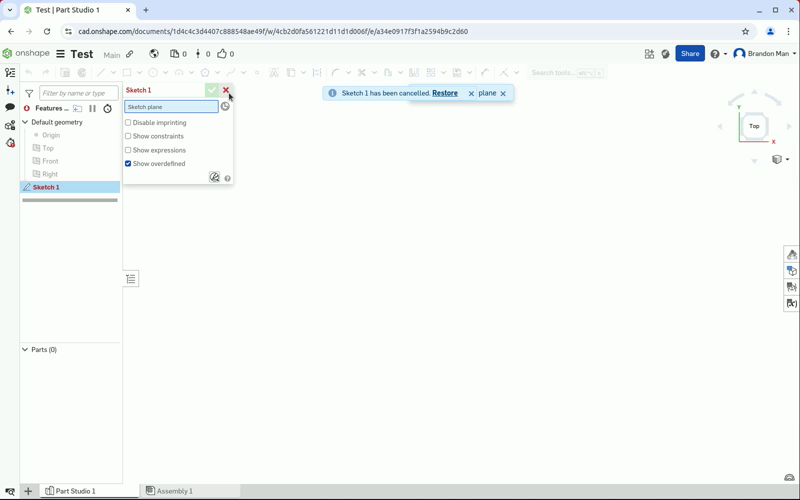
mouse_move(73, 150)
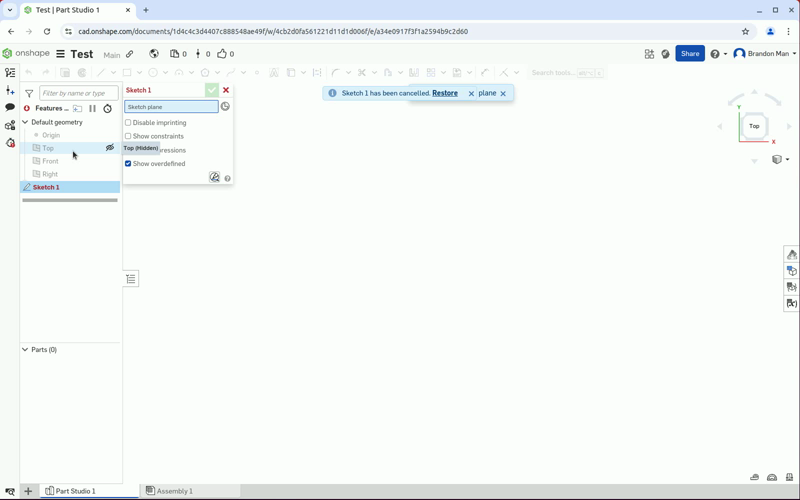
click(73, 150)
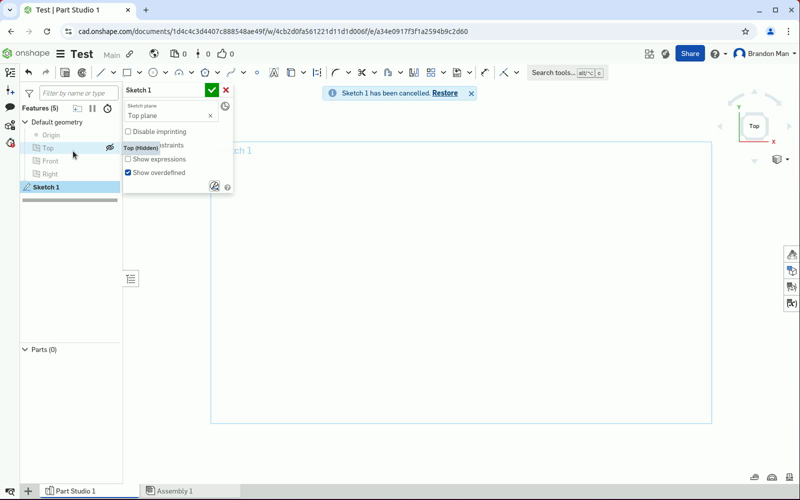
mouse_move(73, 352)
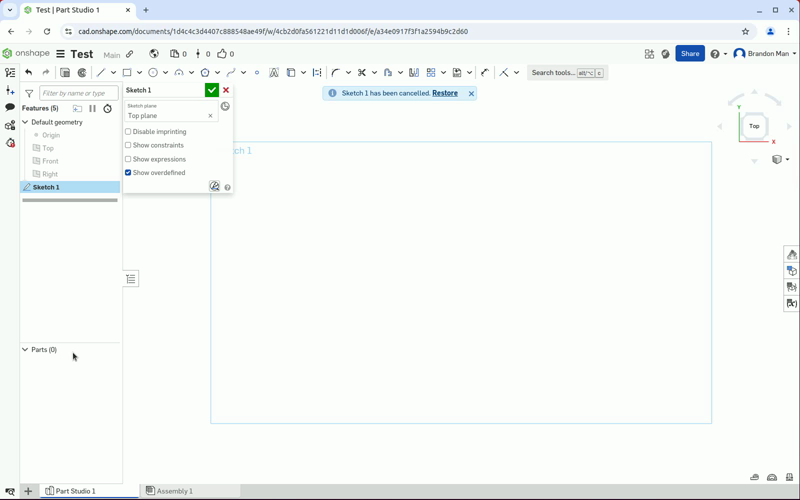
key(y)
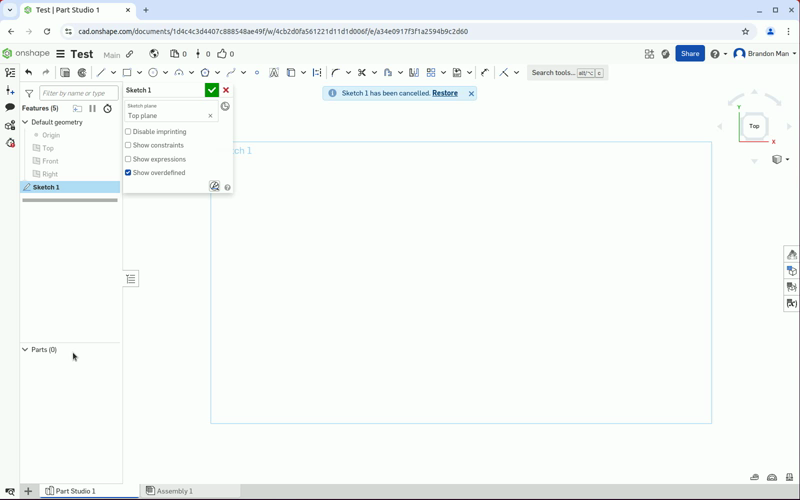
key(c)
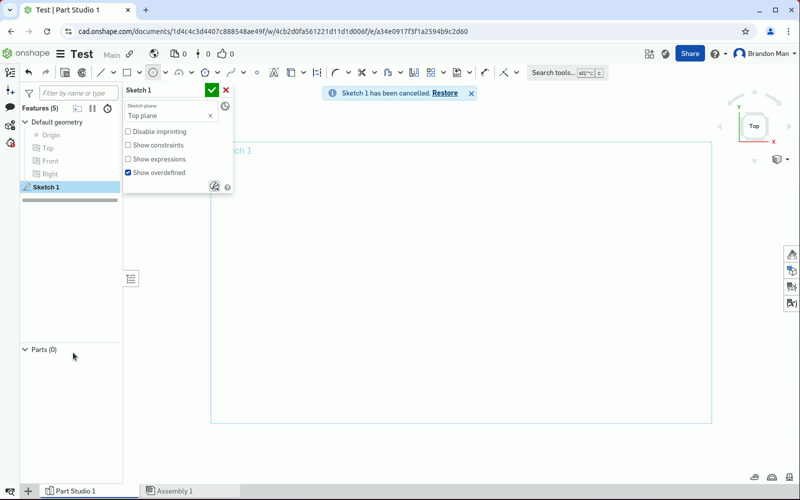
key_down(shift)
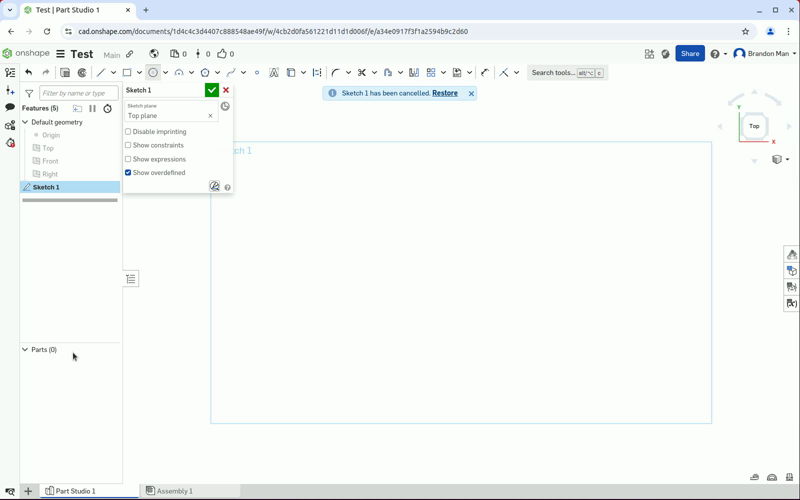
mouse_move(461, 282)
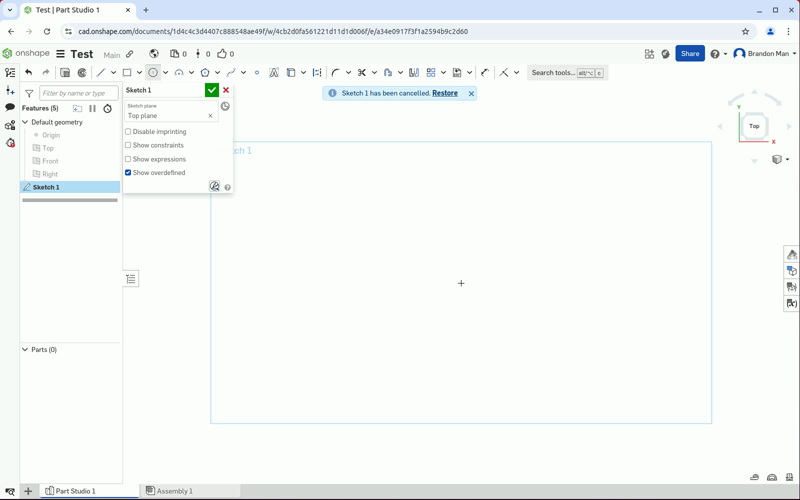
click(461, 282)
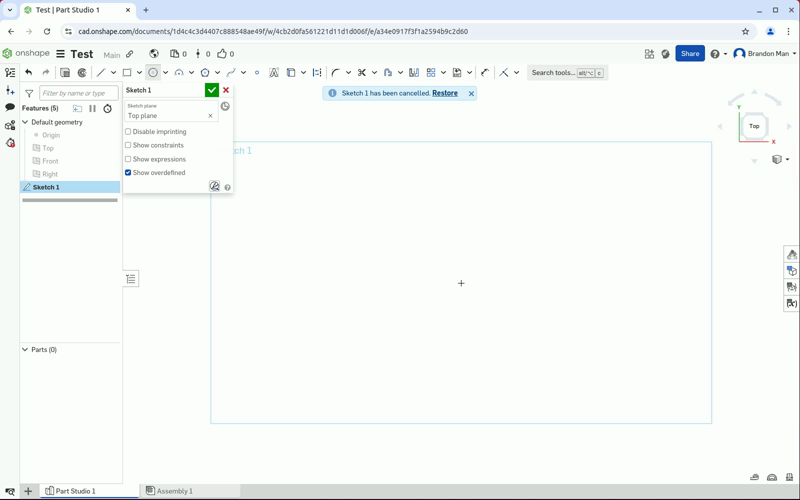
key_up(shift)
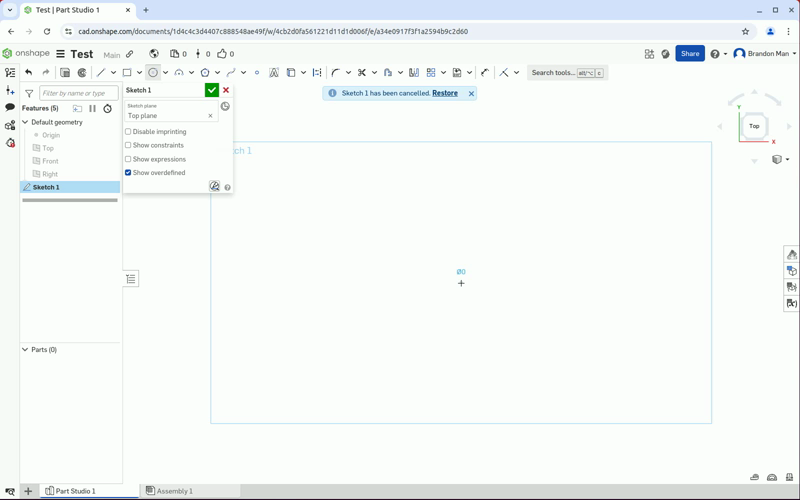
mouse_move(509, 282)
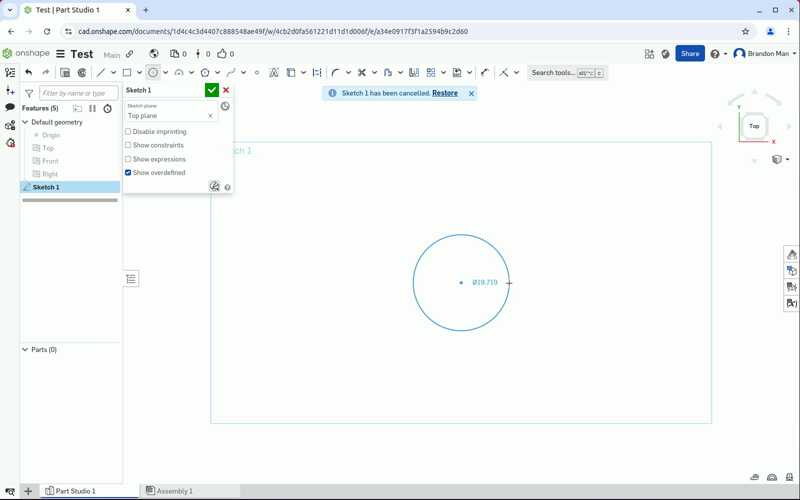
click(509, 282)
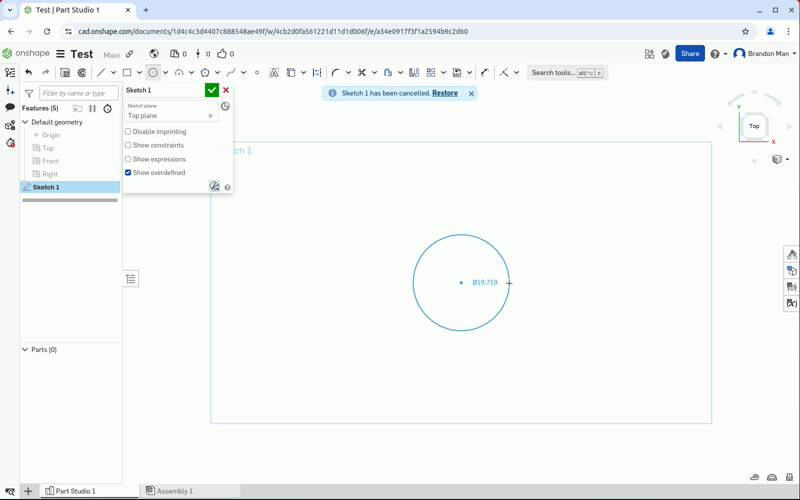
key(esc)
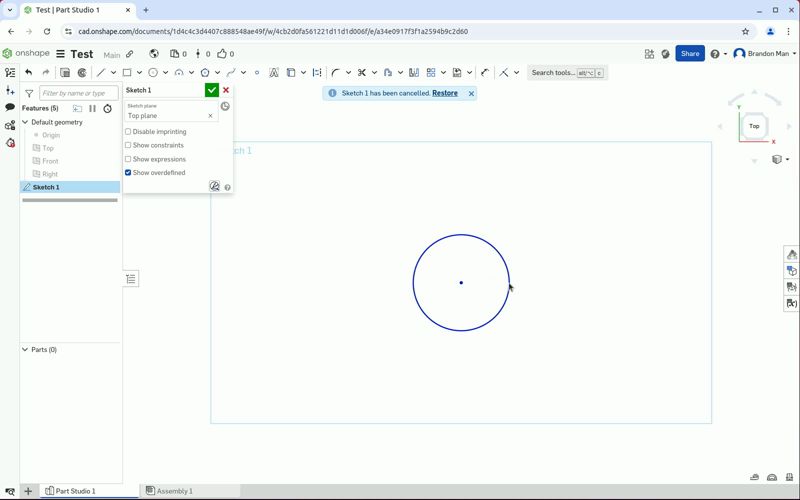
mouse_move(489, 305)
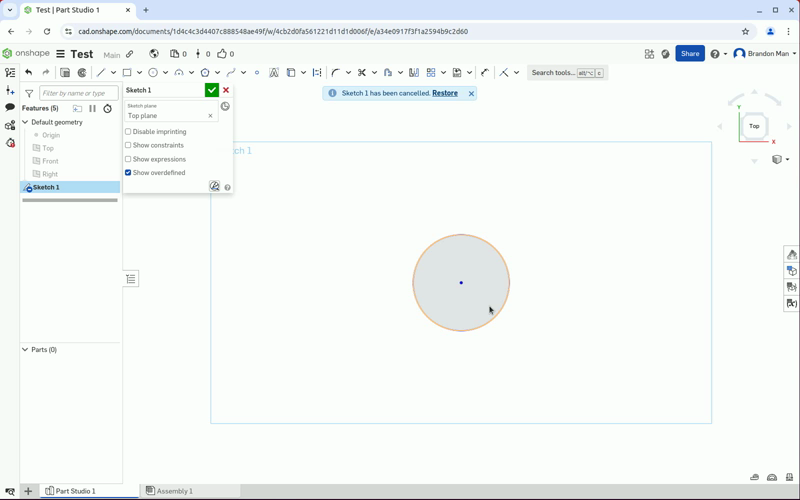
click(489, 305)
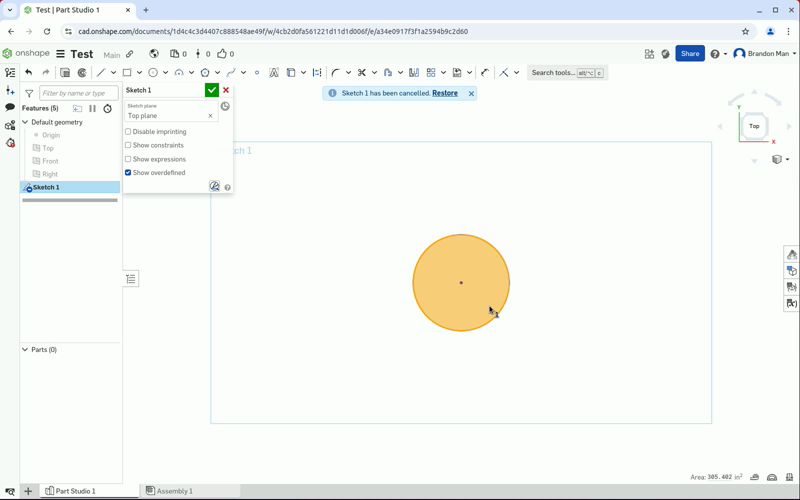
mouse_move(73, 352)
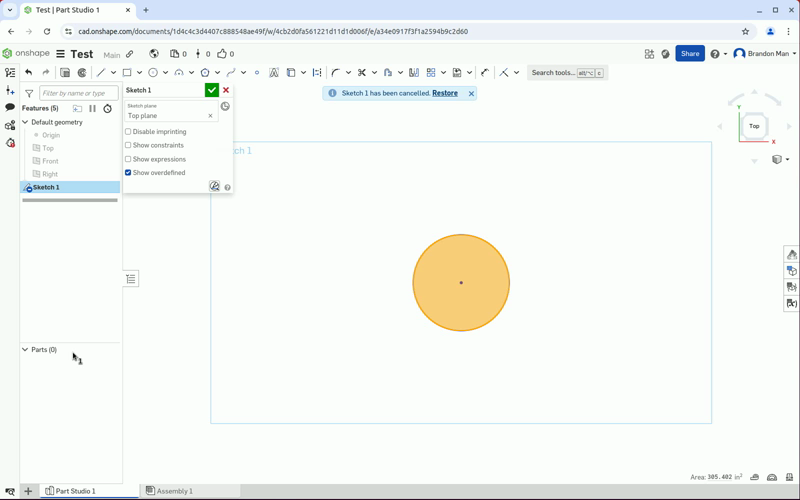
key(shift+y)
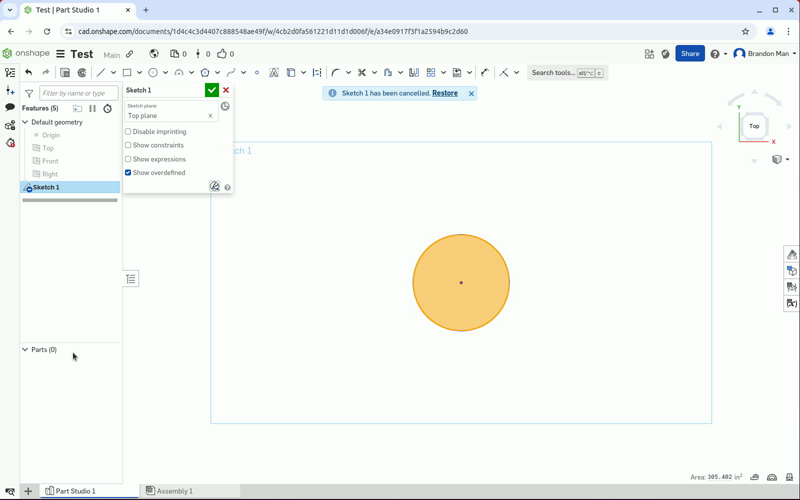
key(shift+e)
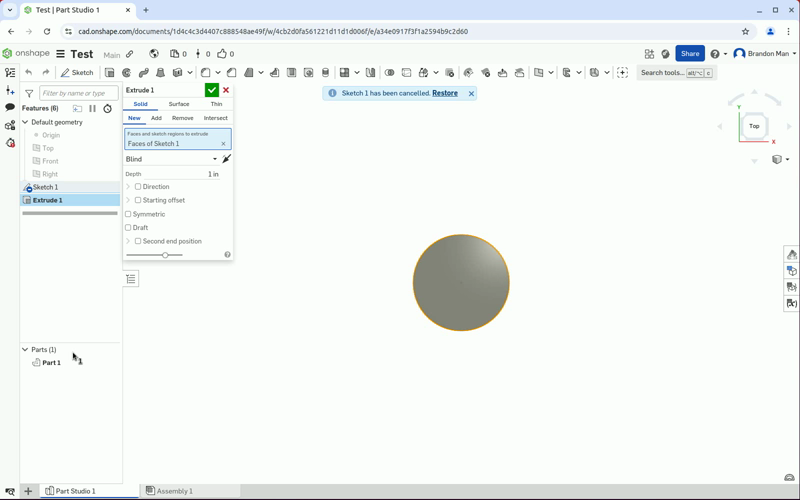
mouse_move(143, 106)
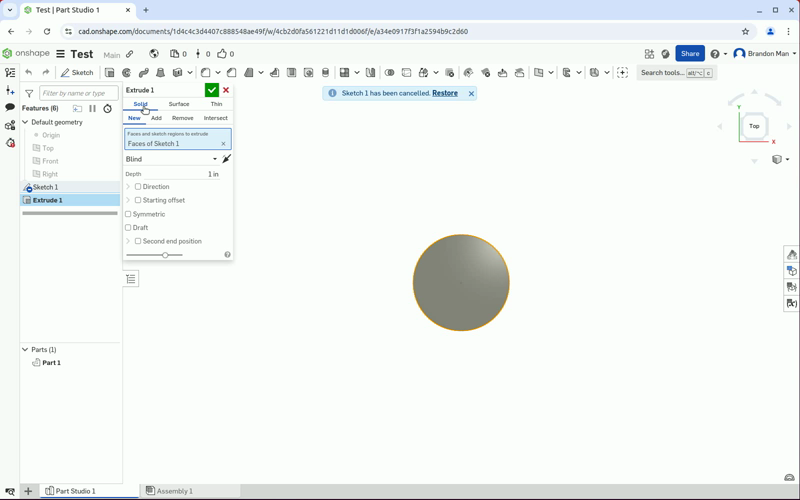
click(143, 106)
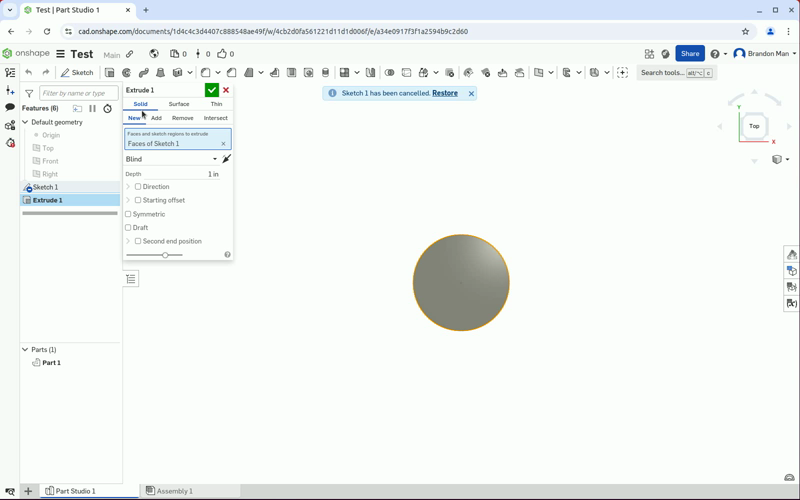
mouse_move(137, 120)
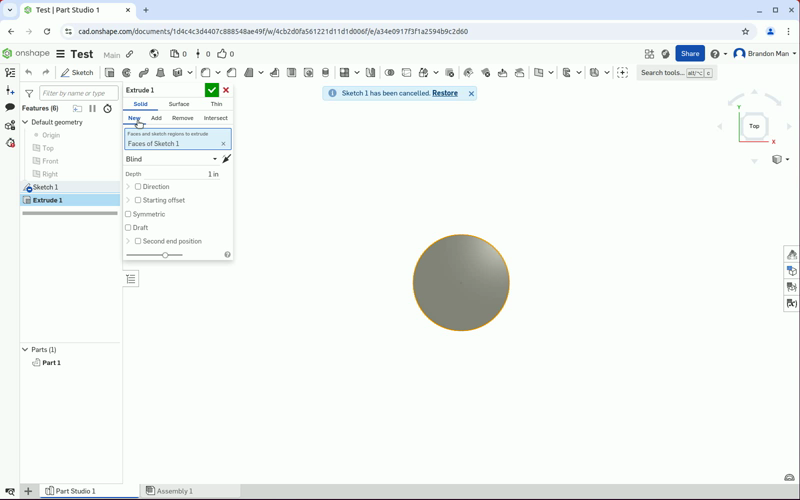
click(137, 120)
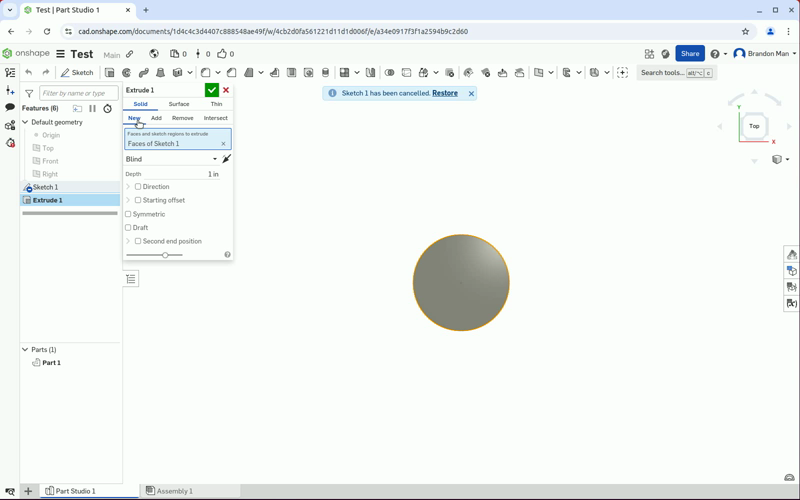
key(tab, 4)
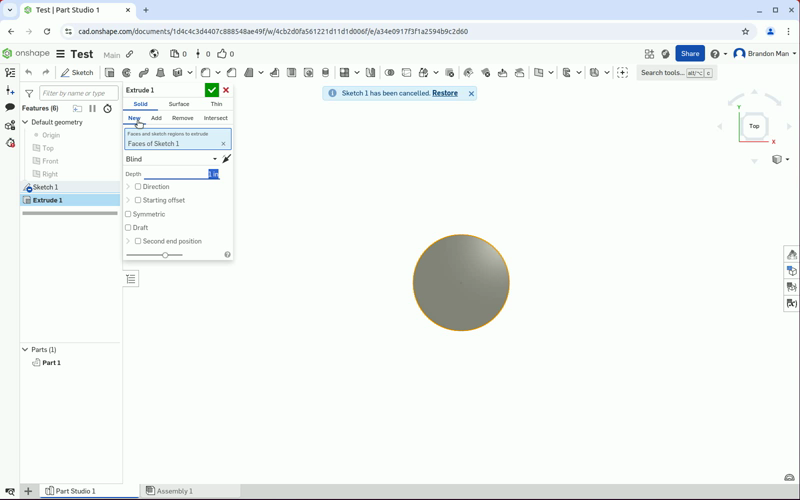
text(19.738)
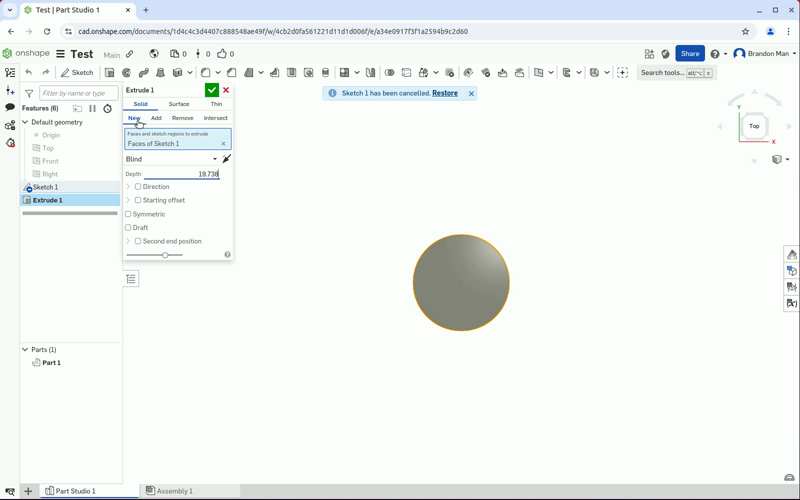
key(enter)
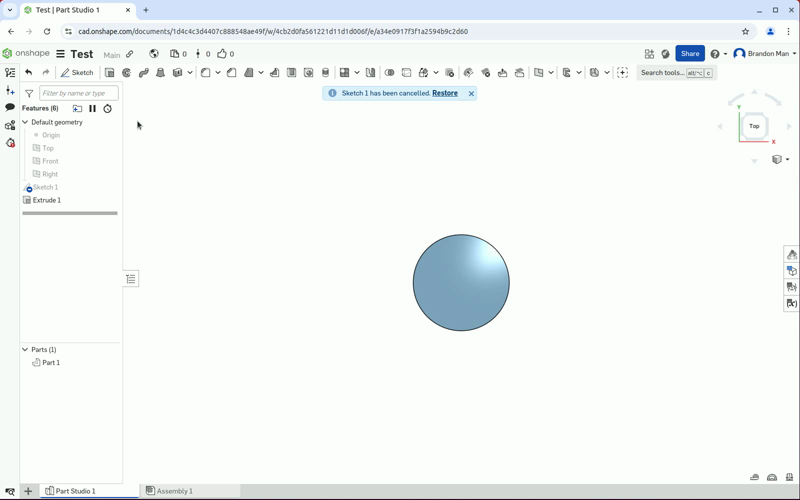
key(shift+h)
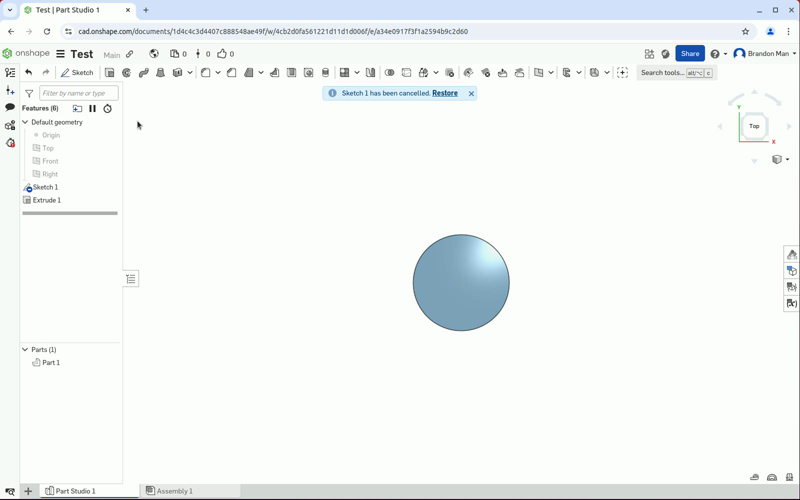
key(shift+h)
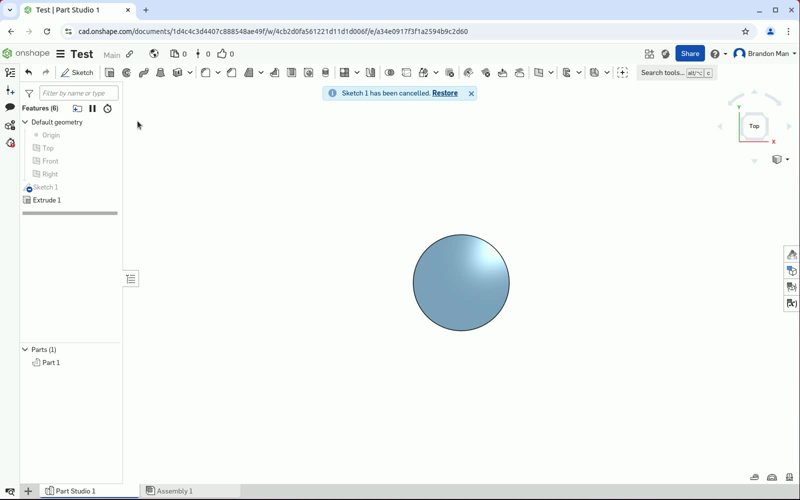
mouse_move(73, 189)
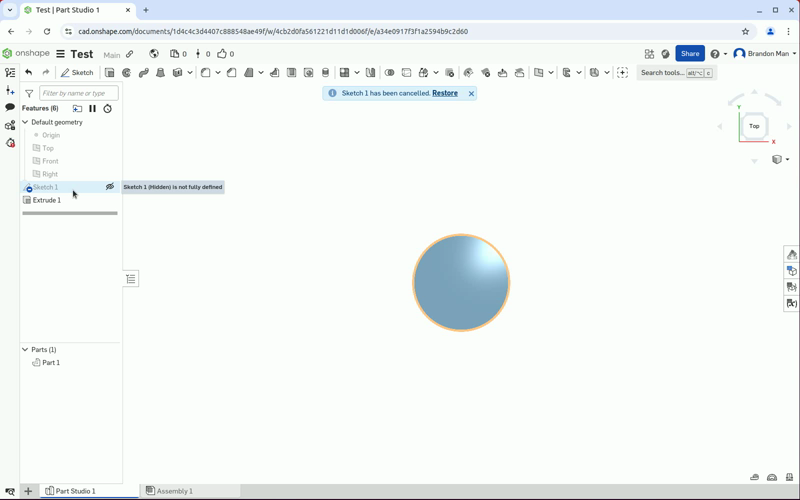
click(73, 189)
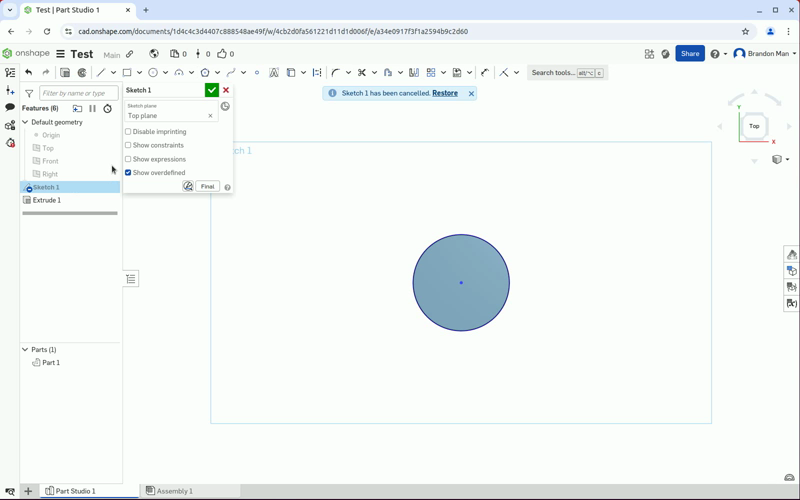
mouse_move(229, 92)
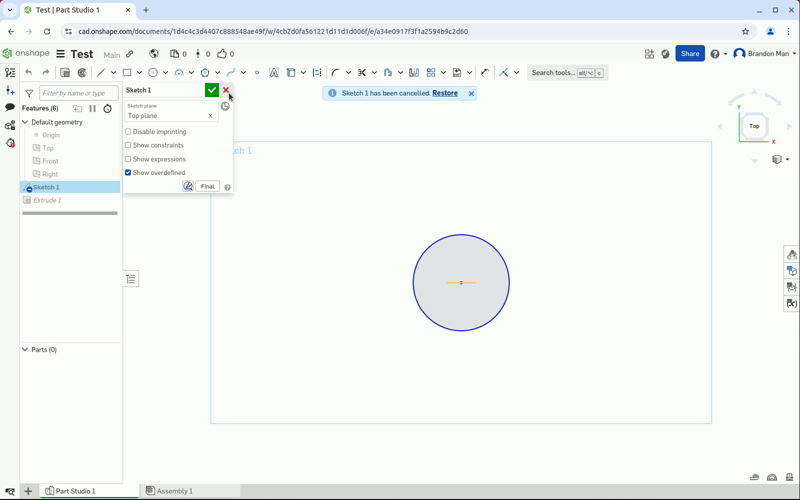
click(229, 92)
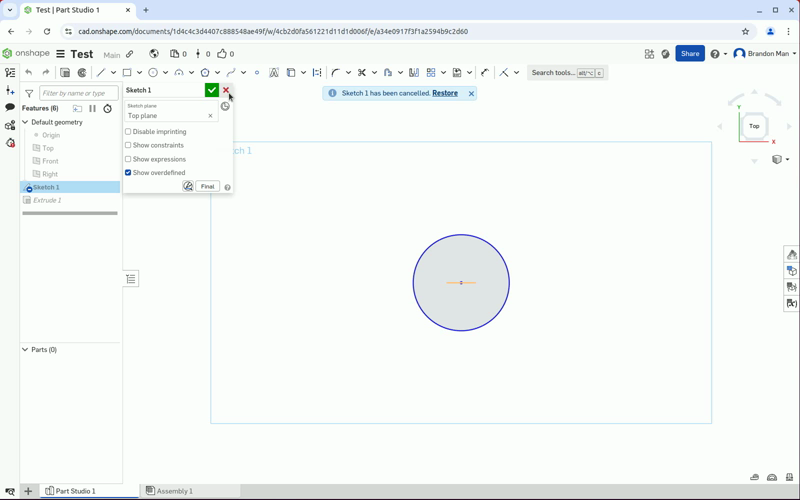
key(shift+s)
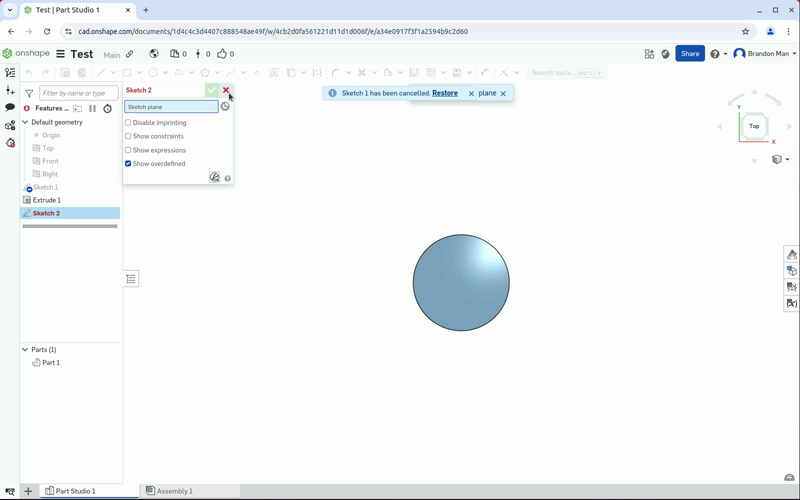
mouse_move(73, 150)
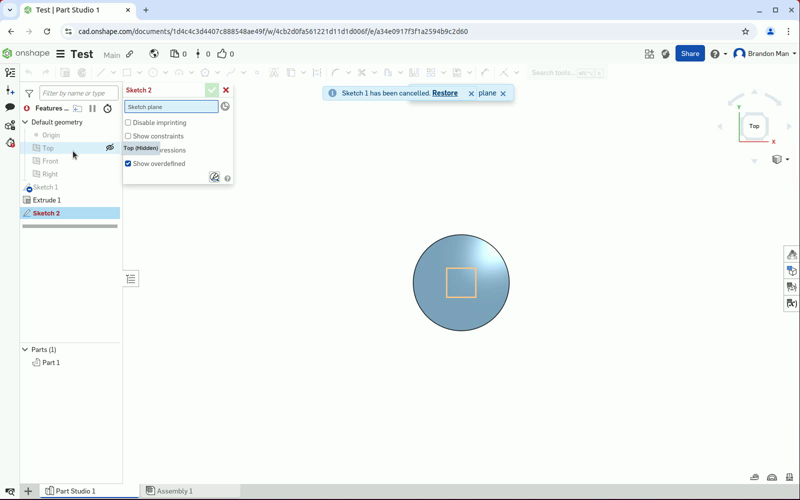
click(73, 150)
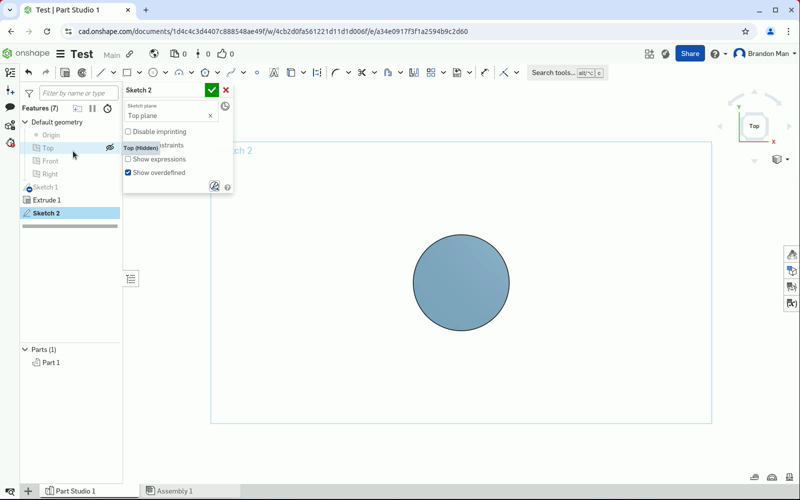
mouse_move(73, 352)
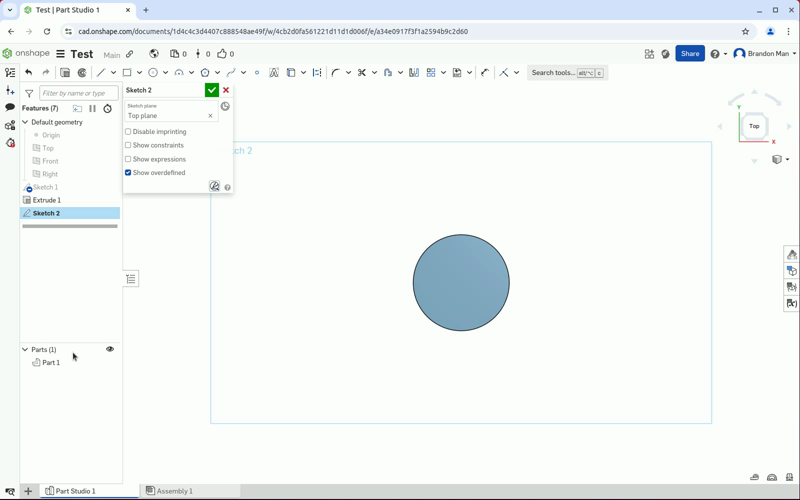
key(y)
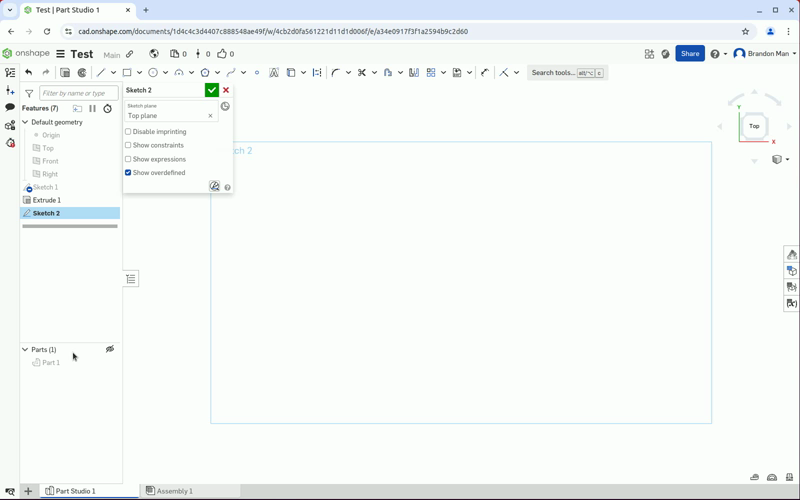
key(c)
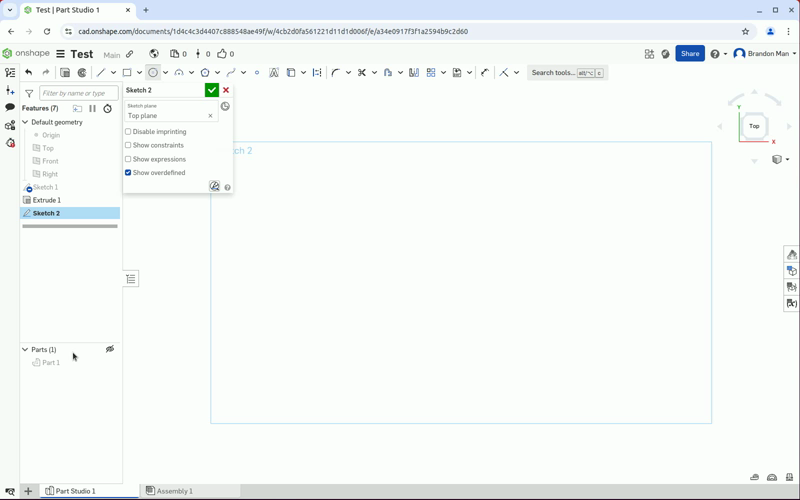
key_down(shift)
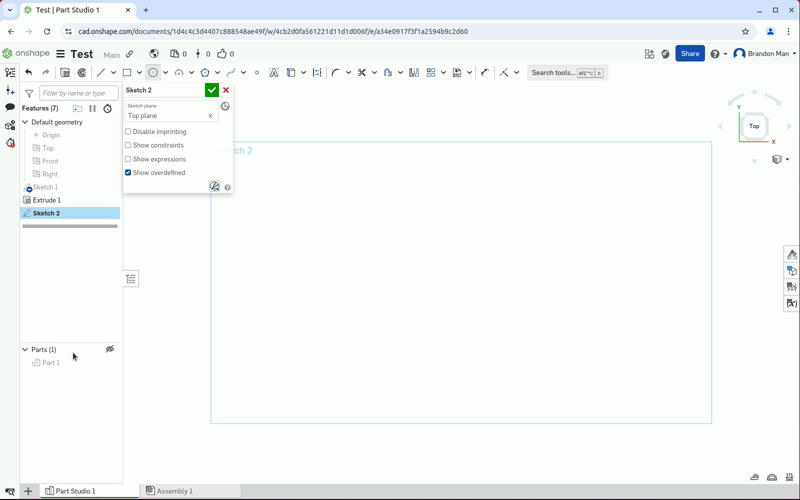
mouse_move(461, 282)
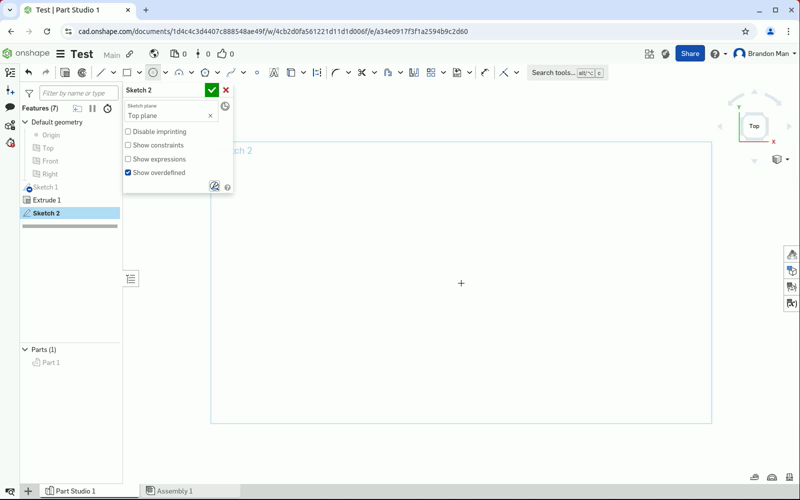
click(461, 282)
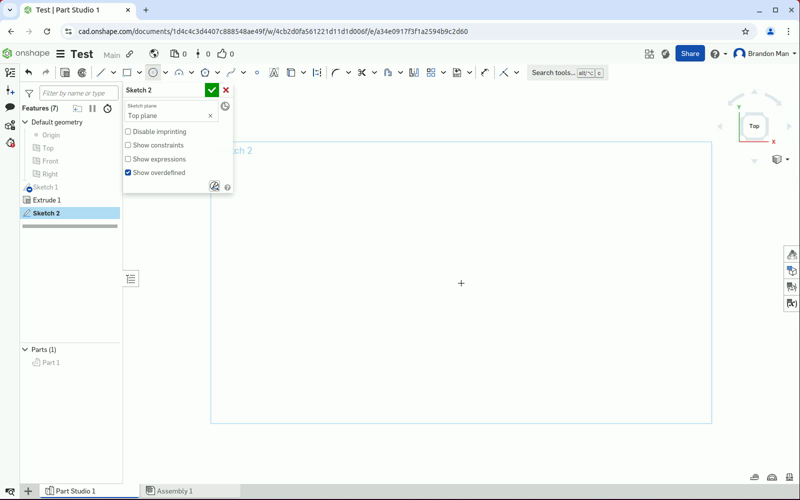
key_up(shift)
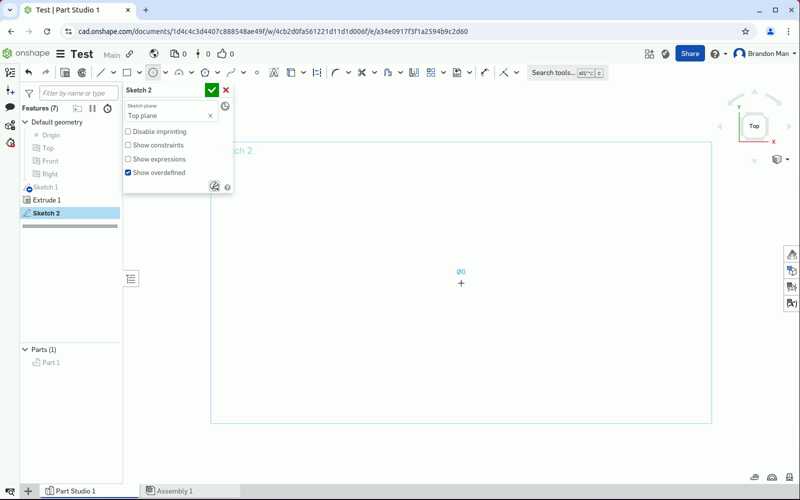
mouse_move(526, 282)
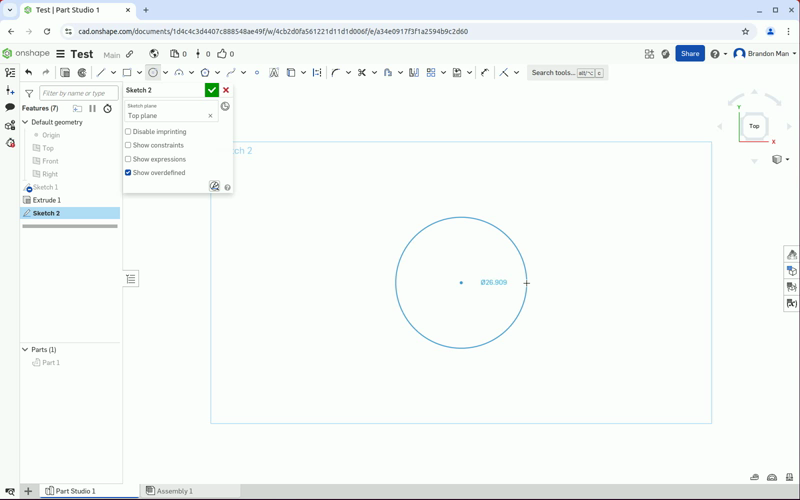
click(526, 282)
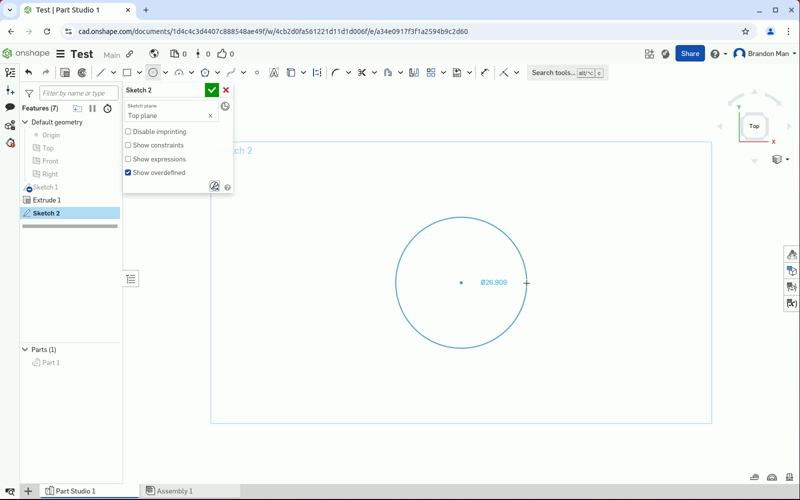
key(esc)
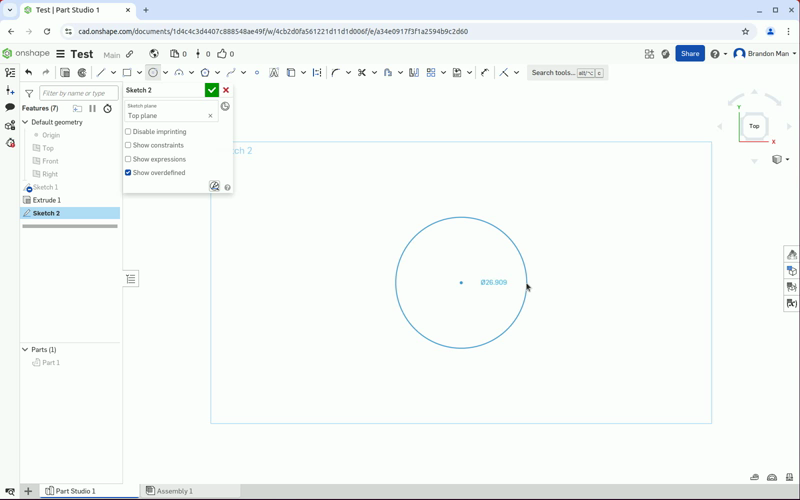
mouse_move(473, 311)
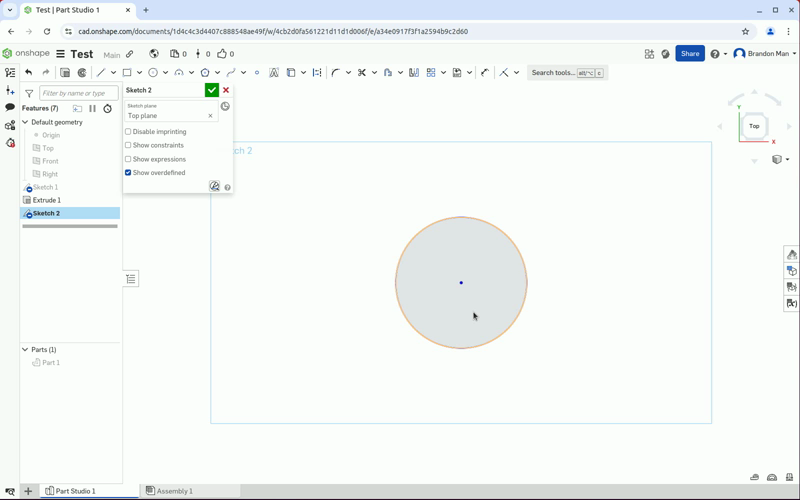
click(473, 311)
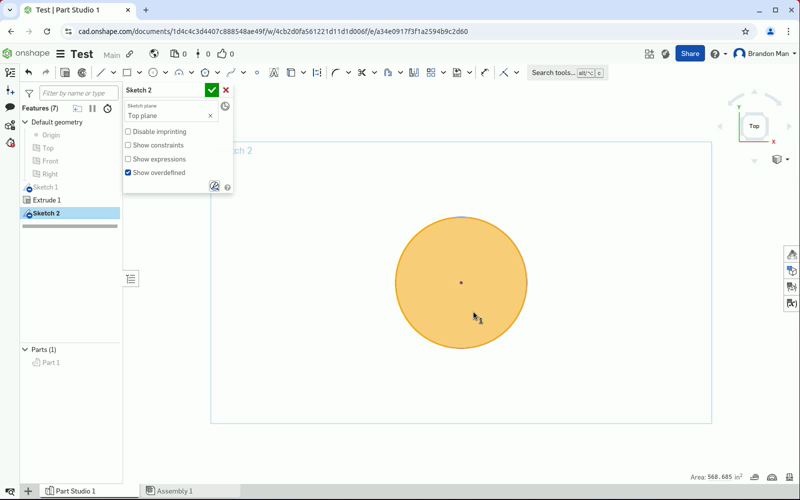
mouse_move(73, 352)
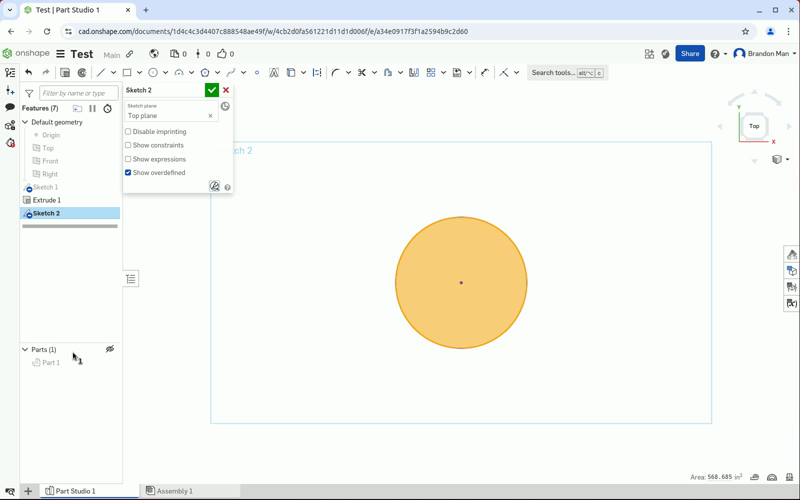
key(shift+y)
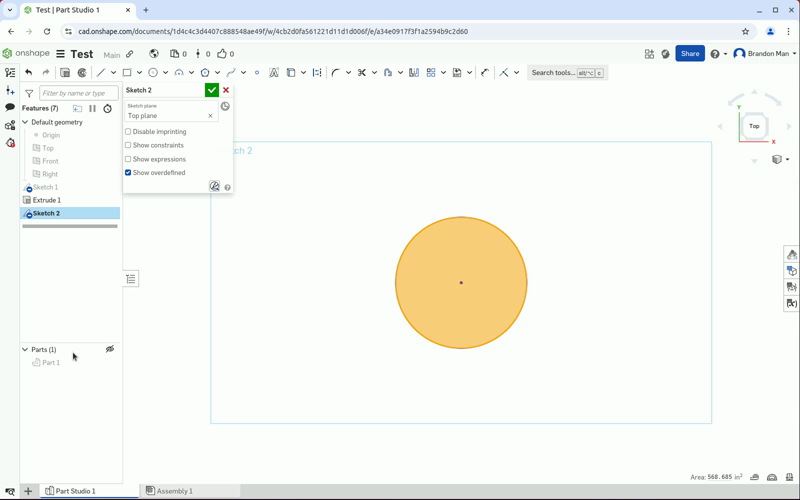
key(shift+e)
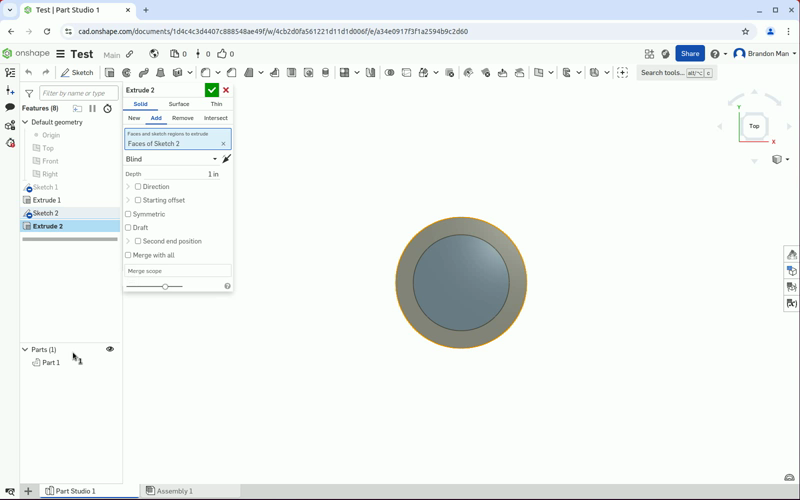
mouse_move(143, 106)
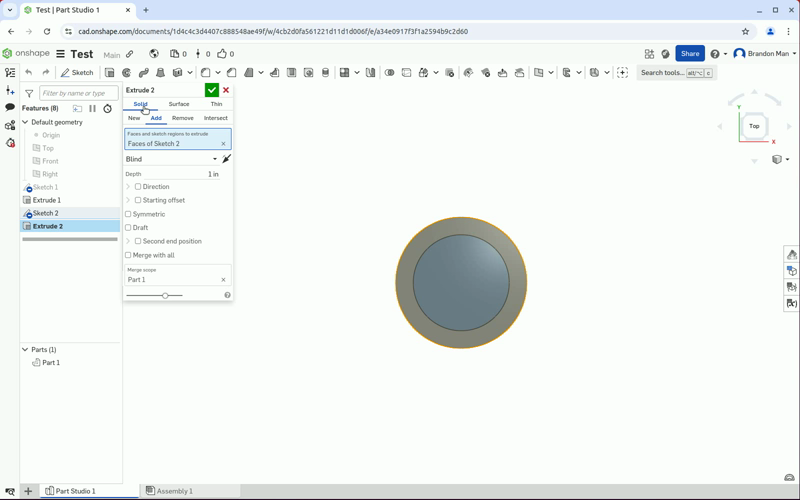
click(143, 106)
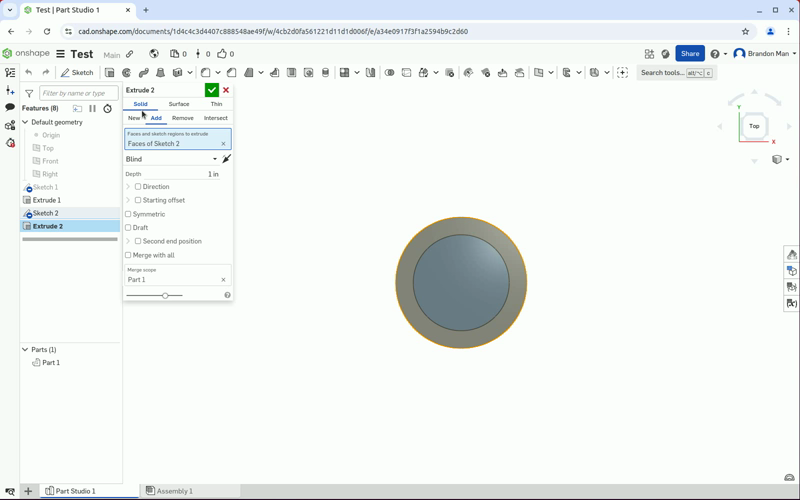
mouse_move(137, 120)
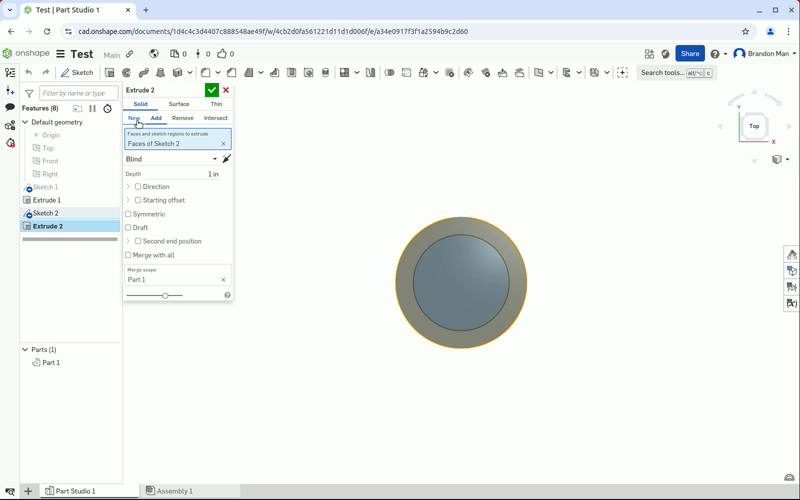
click(137, 120)
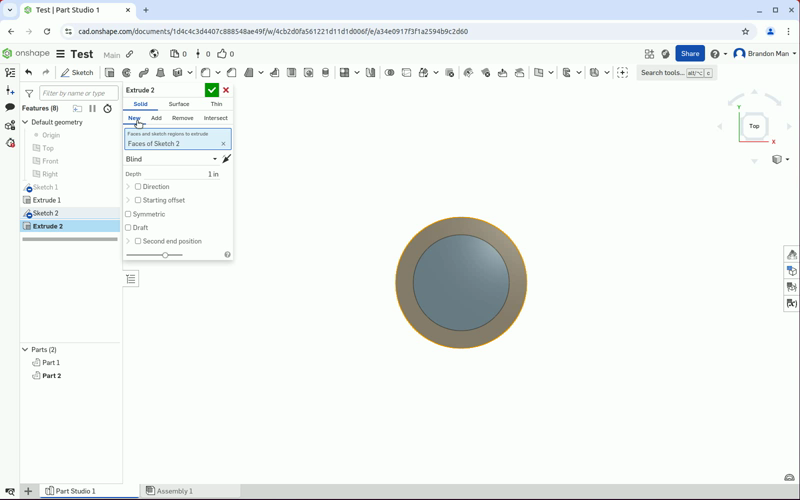
key(tab, 4)
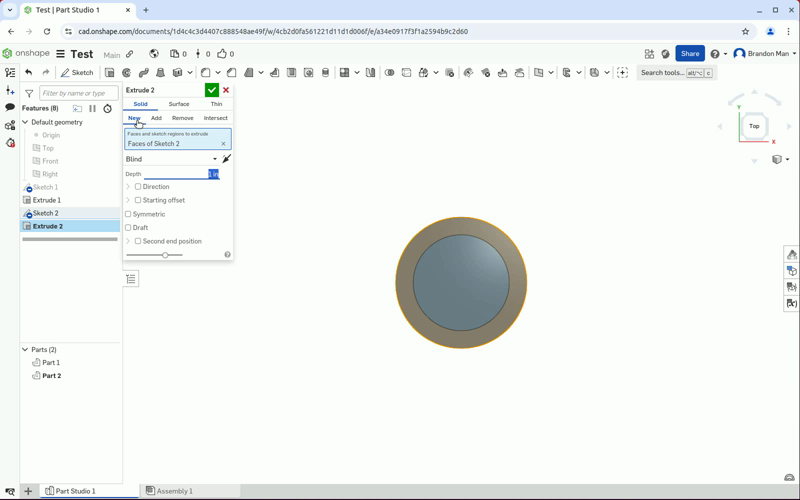
text(-3.37)
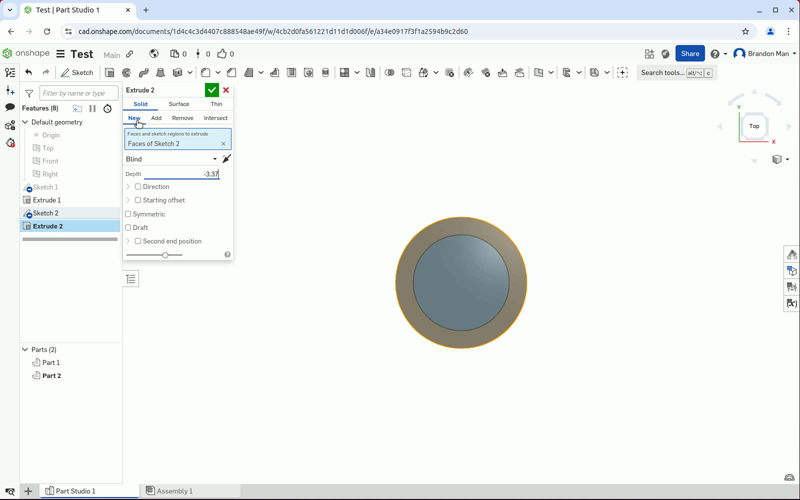
key(enter)
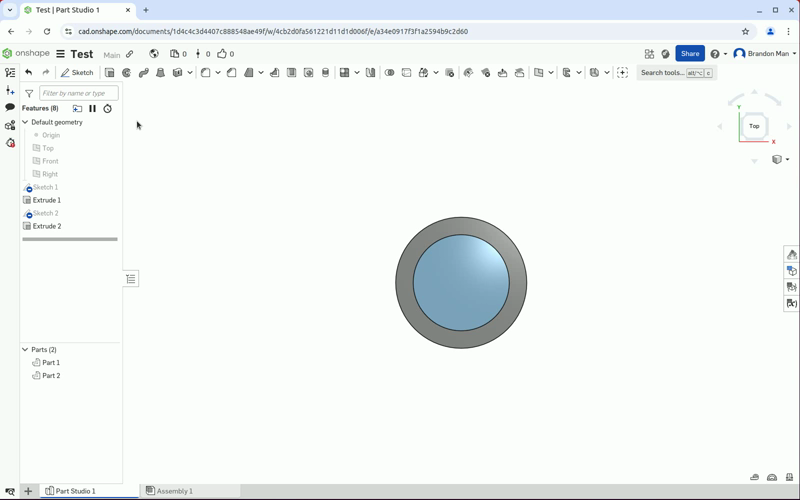
key(shift+h)
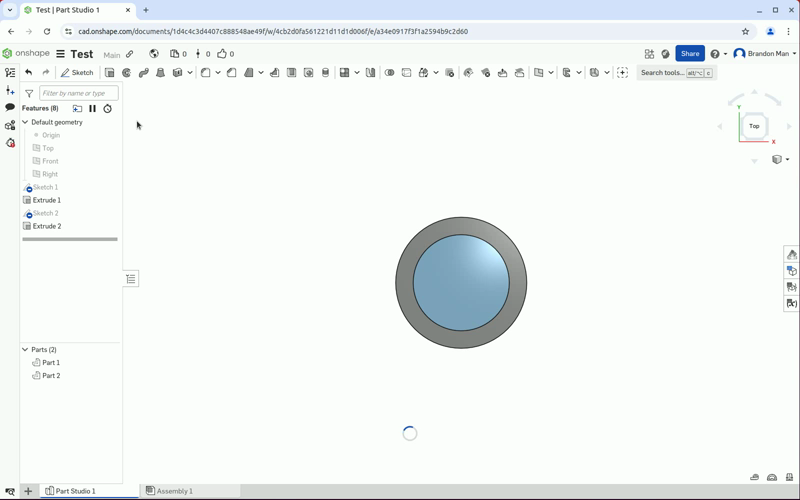
key(shift+h)
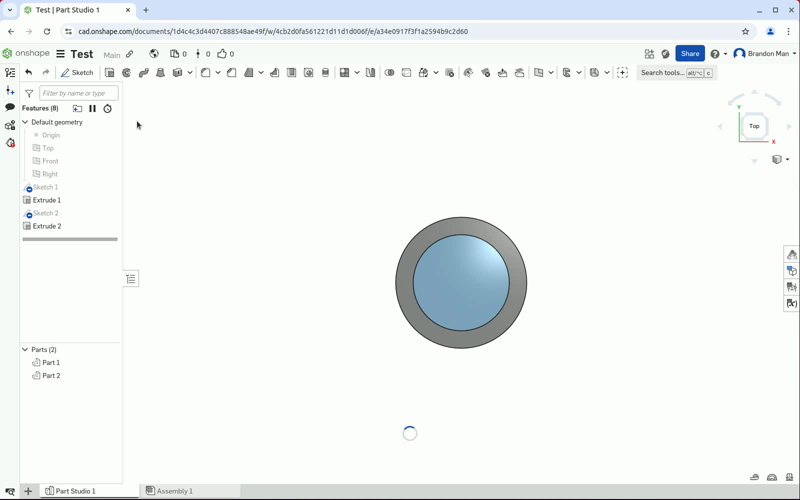
key(shift+7)
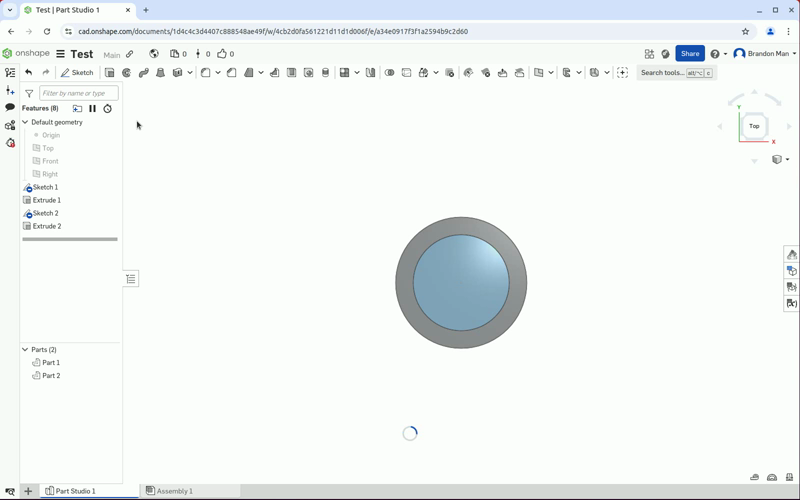
key(up, 3)
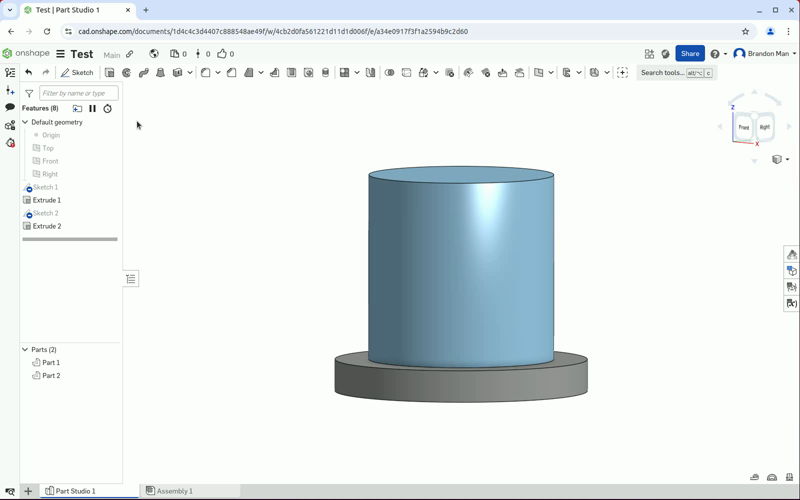
key(left, 3)
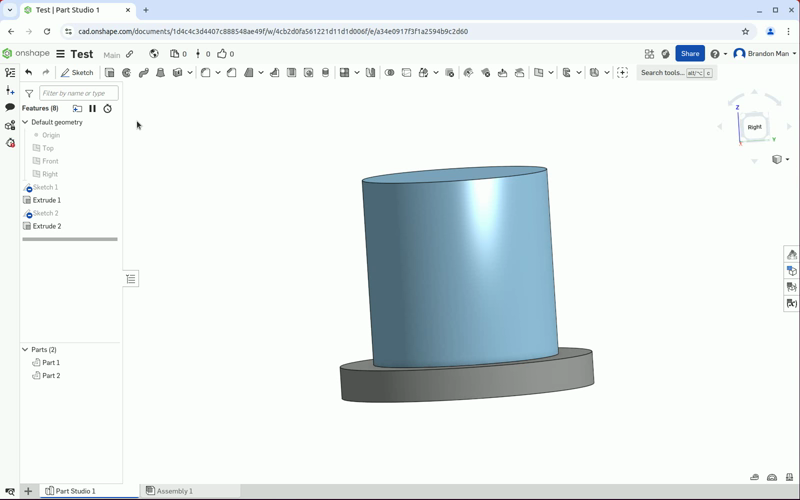
key(right, 3)
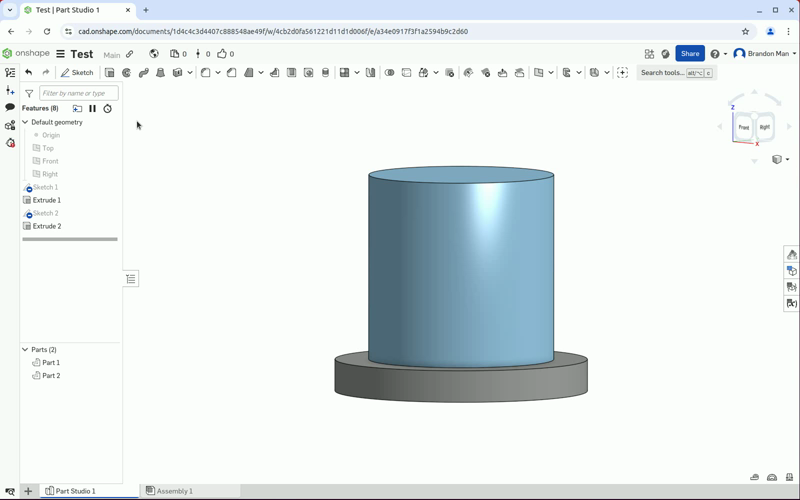
key(down, 3)
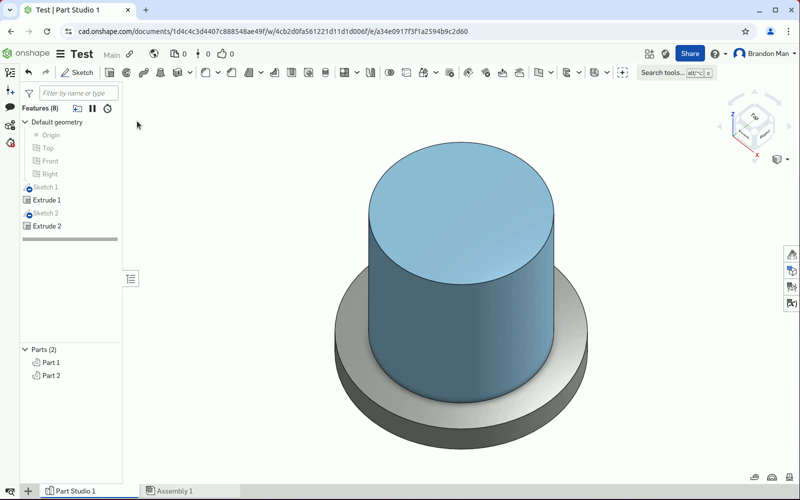
mouse_move(73, 189)
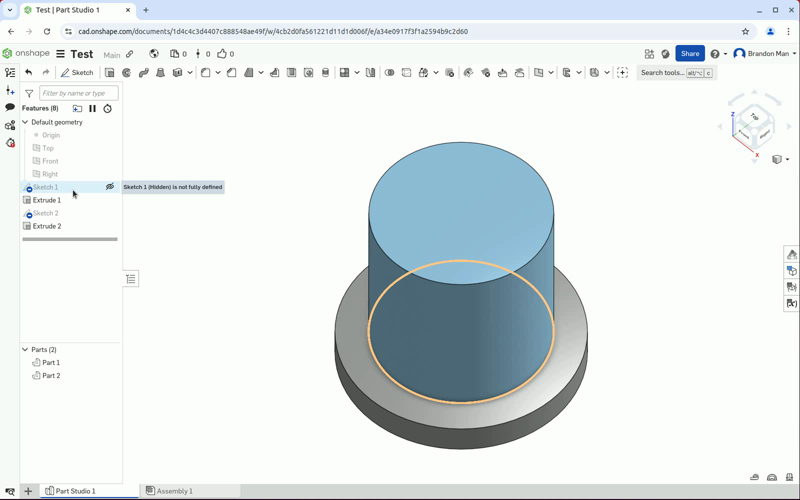
click(73, 189)